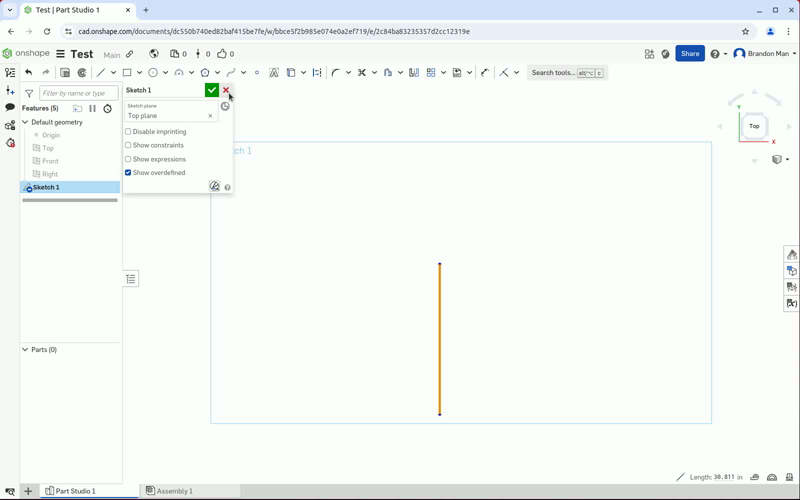
key(shift+h)
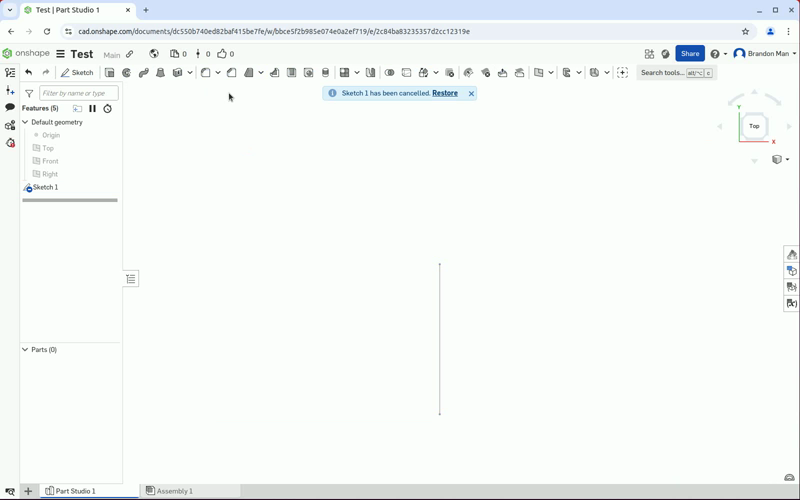
key(shift+s)
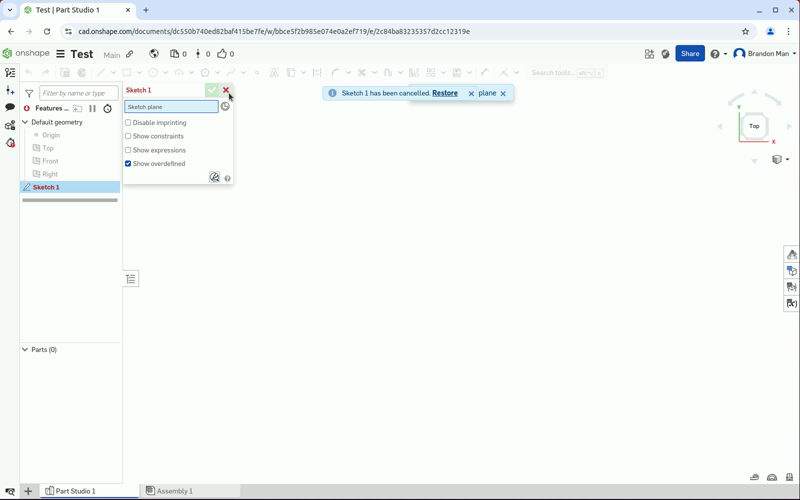
mouse_move(73, 150)
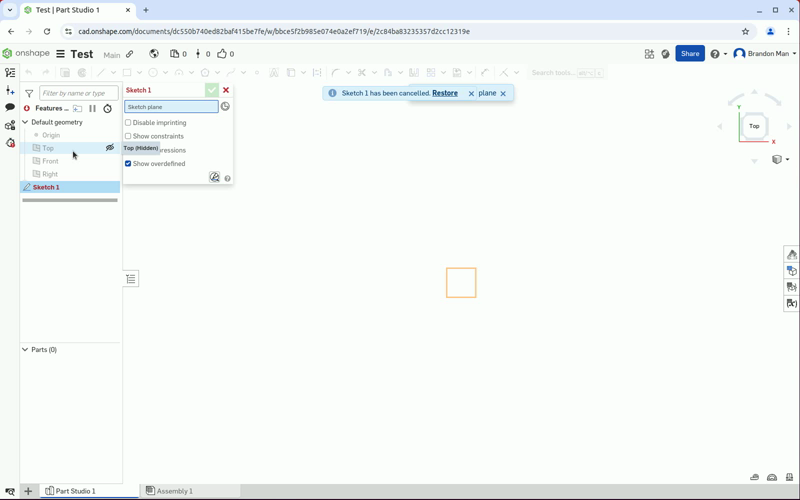
click(73, 150)
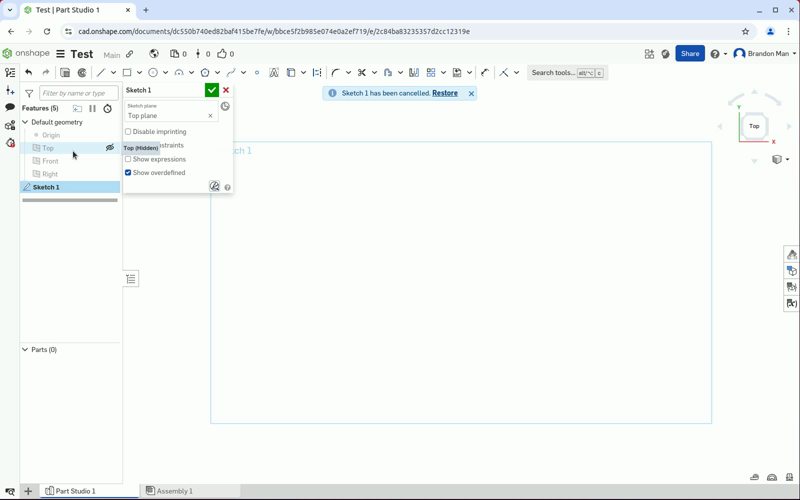
mouse_move(73, 352)
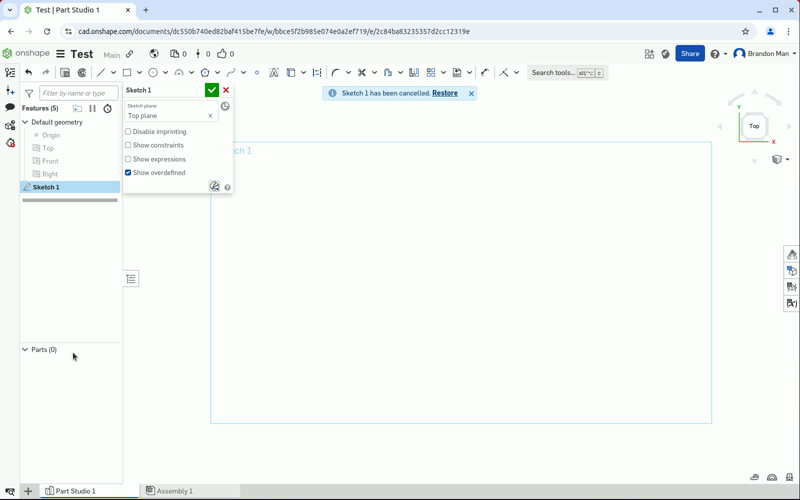
key(y)
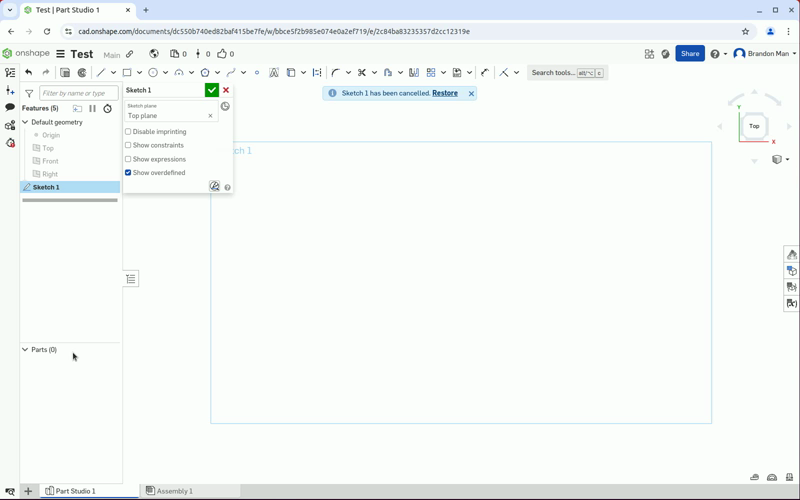
key(c)
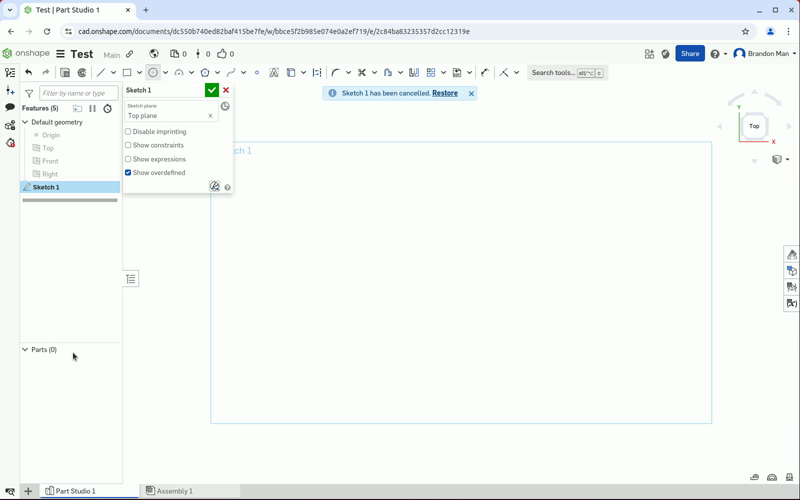
key_down(shift)
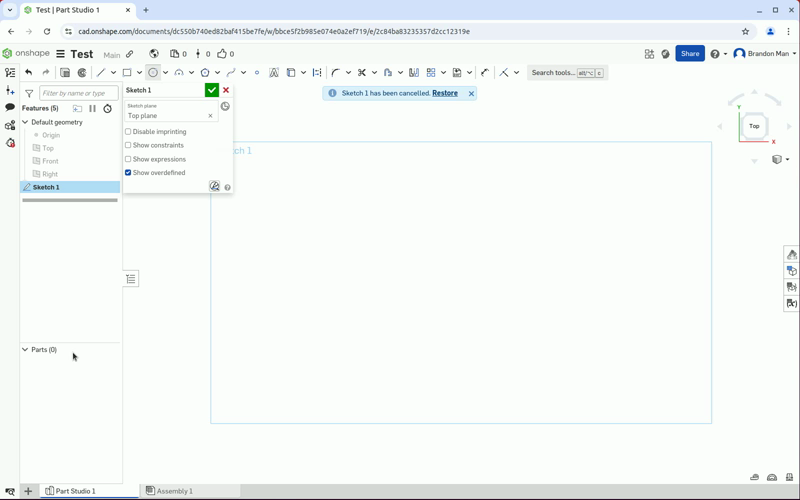
mouse_move(461, 282)
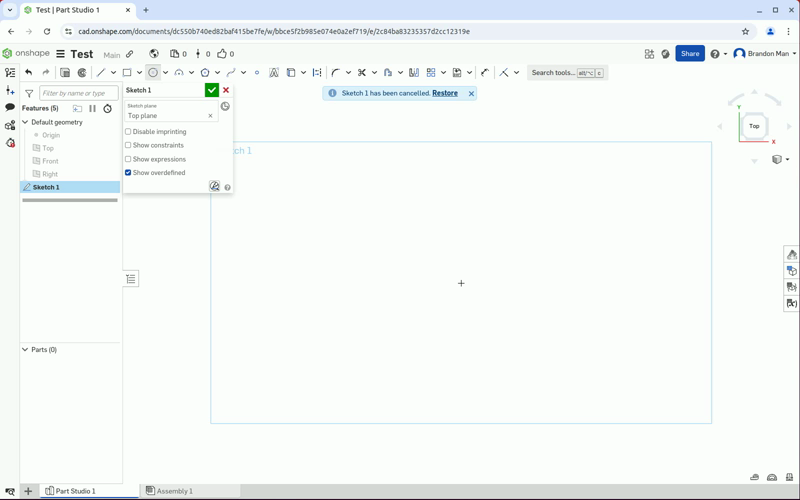
click(461, 282)
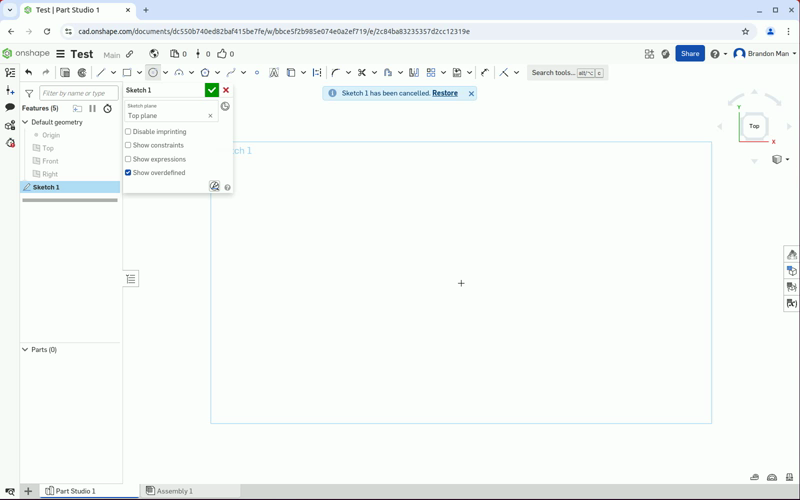
key_up(shift)
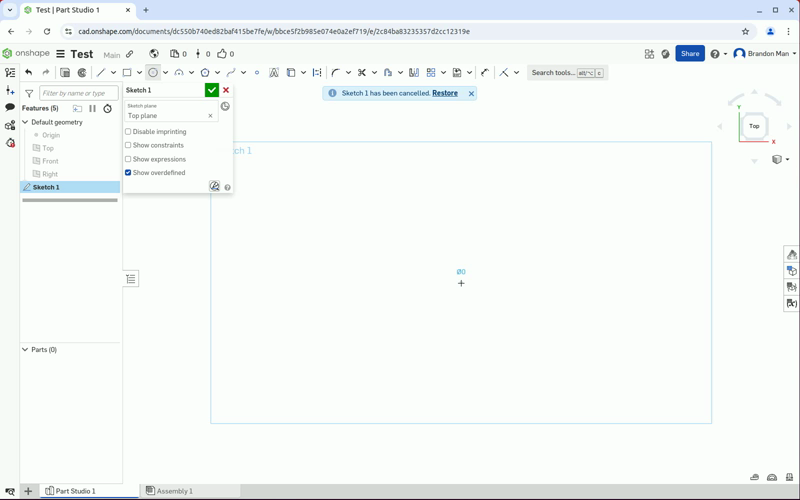
mouse_move(574, 282)
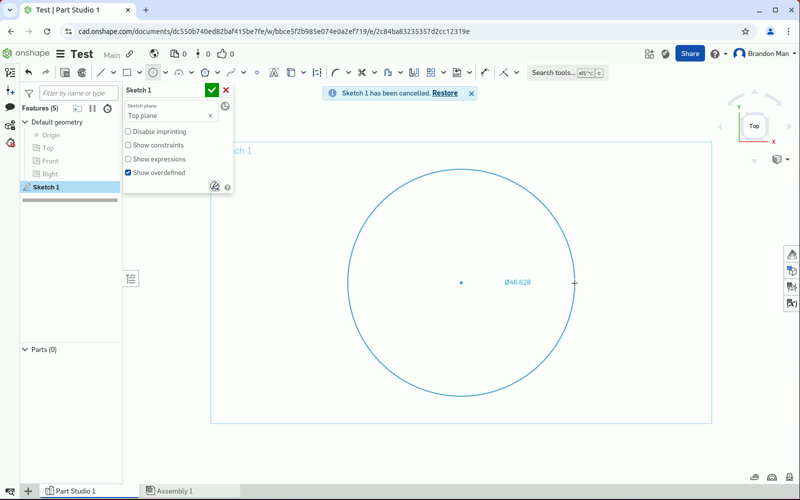
click(574, 282)
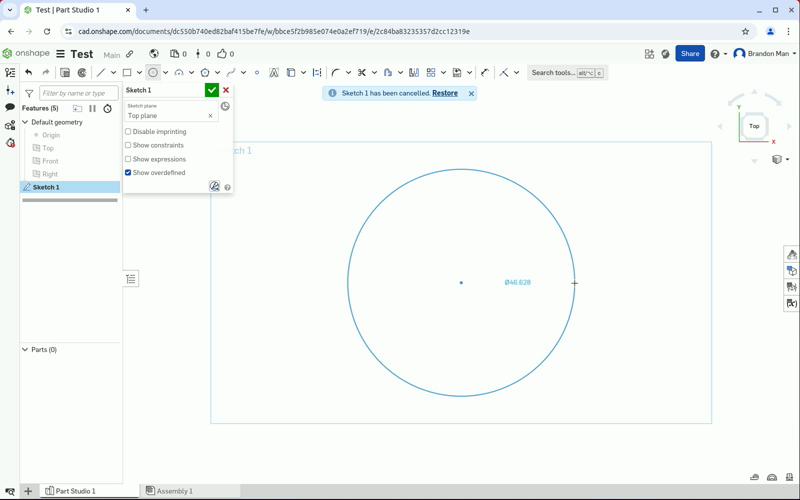
key(esc)
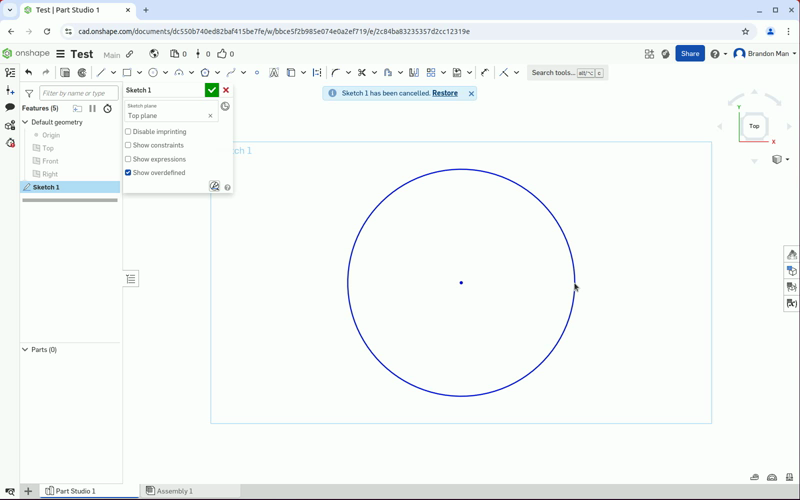
mouse_move(404, 315)
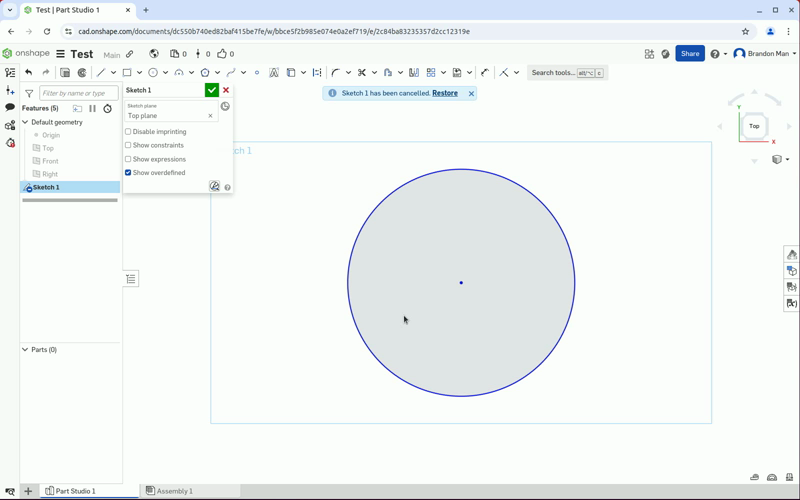
click(404, 315)
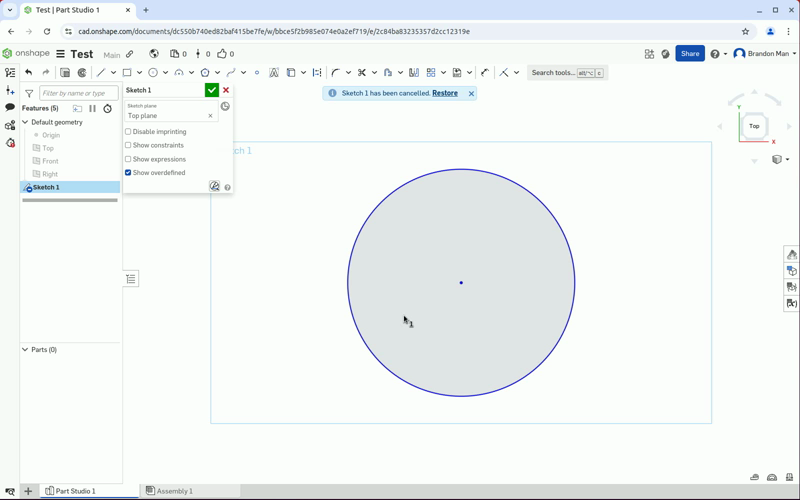
mouse_move(73, 352)
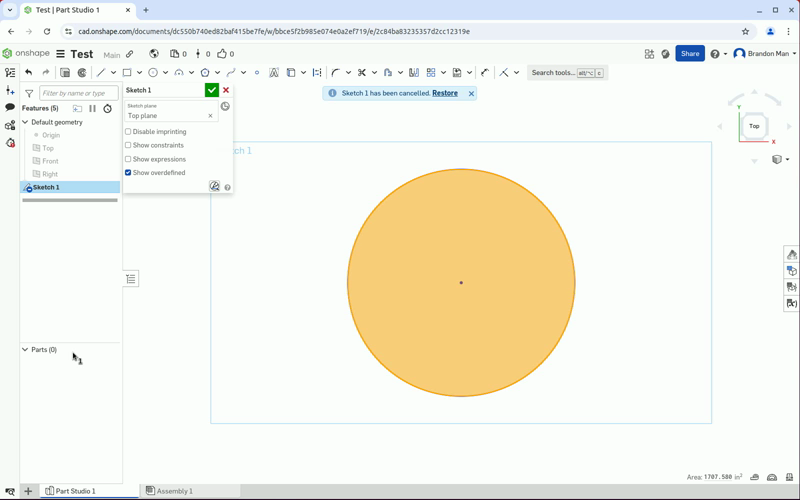
key(shift+y)
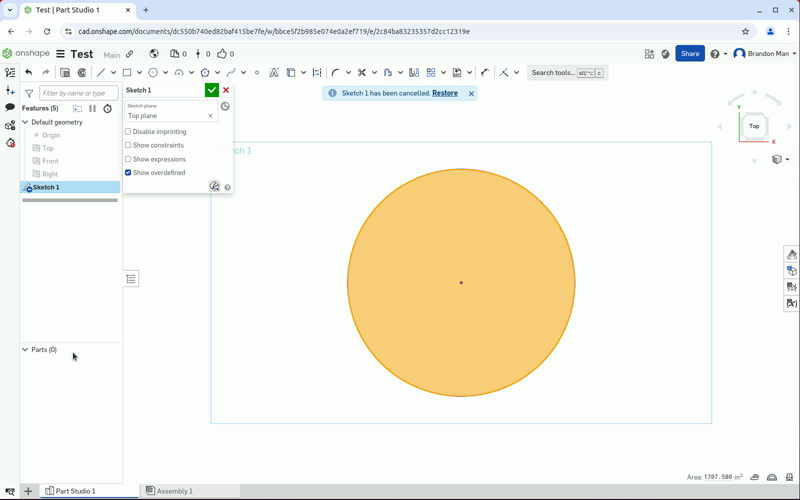
key(shift+e)
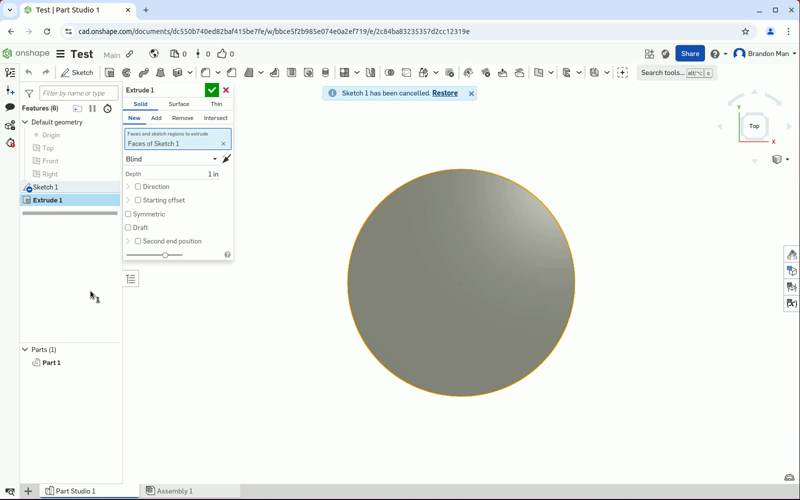
mouse_move(143, 106)
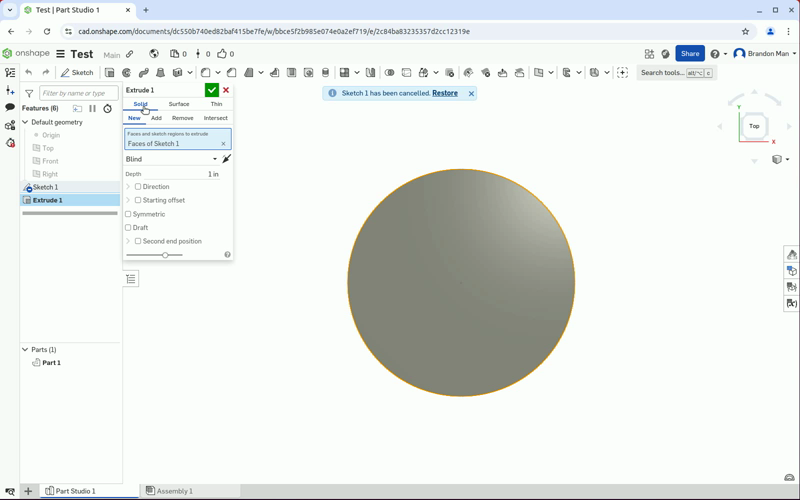
click(143, 106)
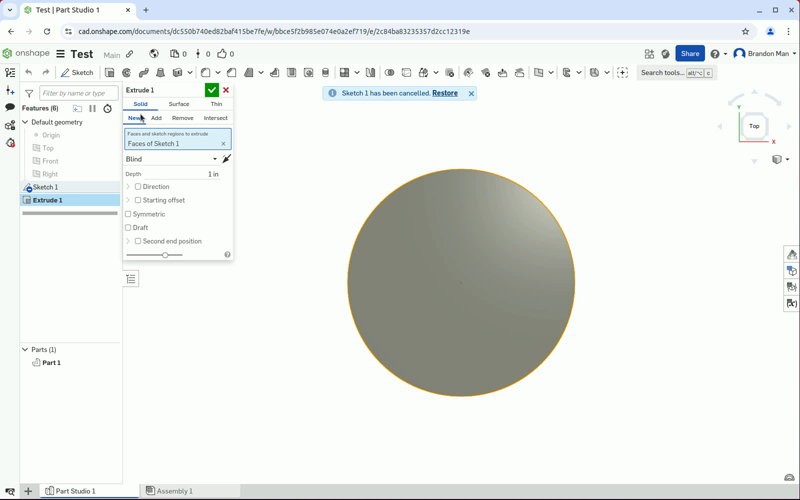
mouse_move(137, 120)
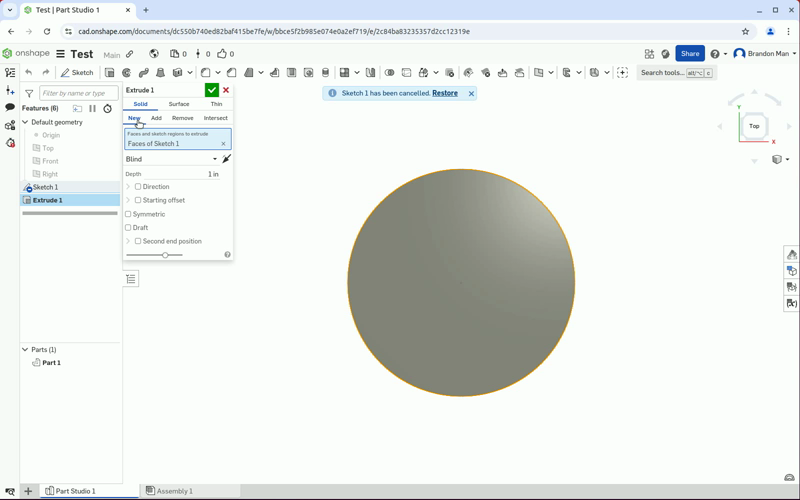
click(137, 120)
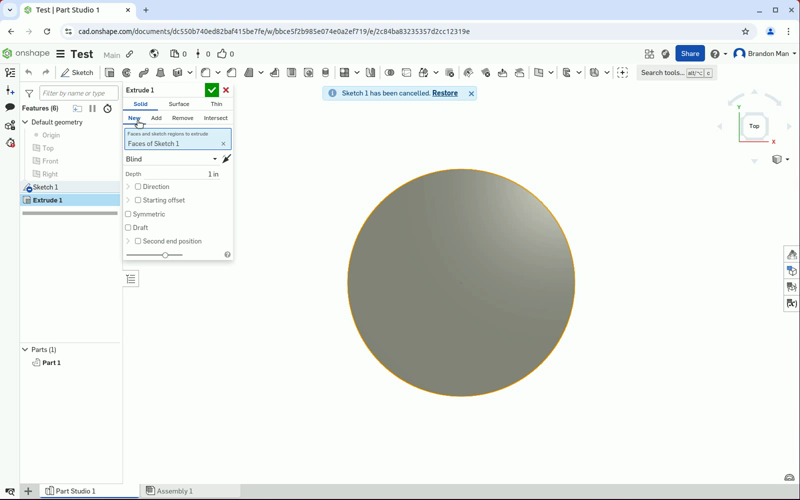
key(tab, 4)
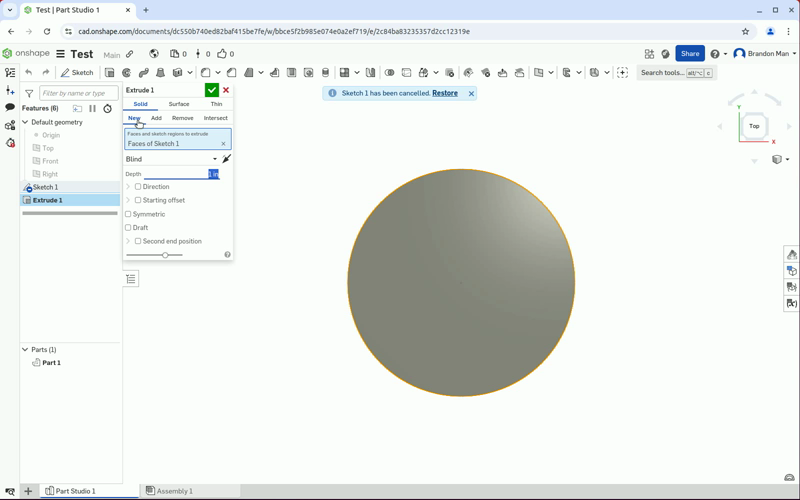
text(5.055)
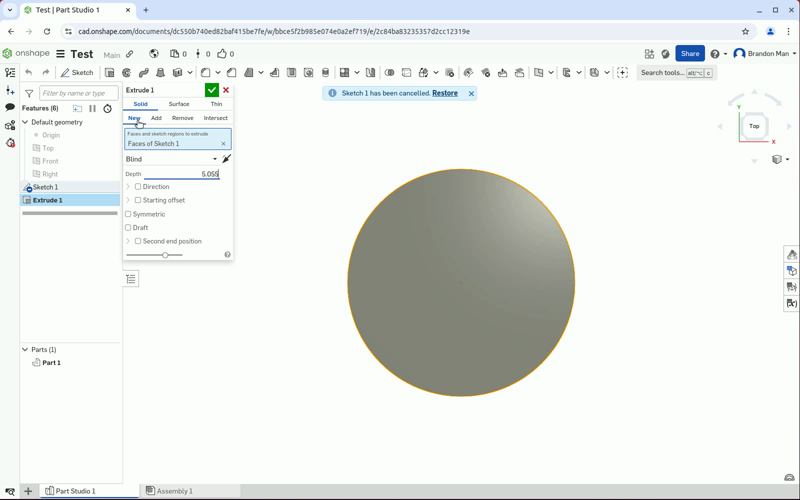
key(enter)
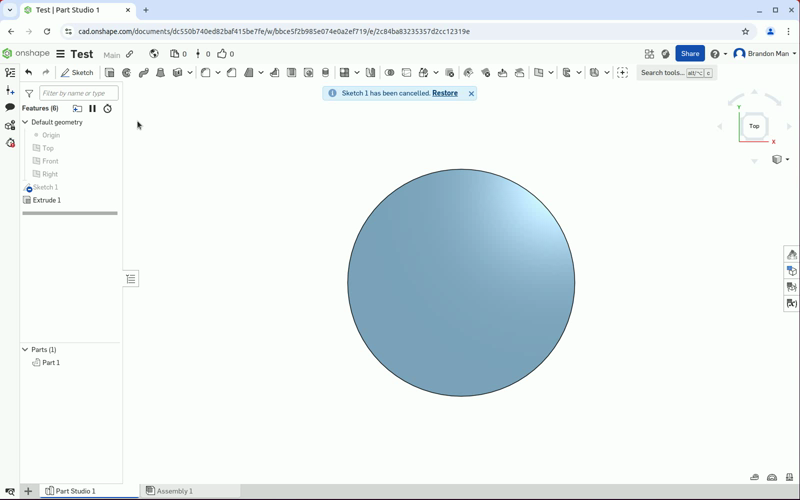
key(shift+h)
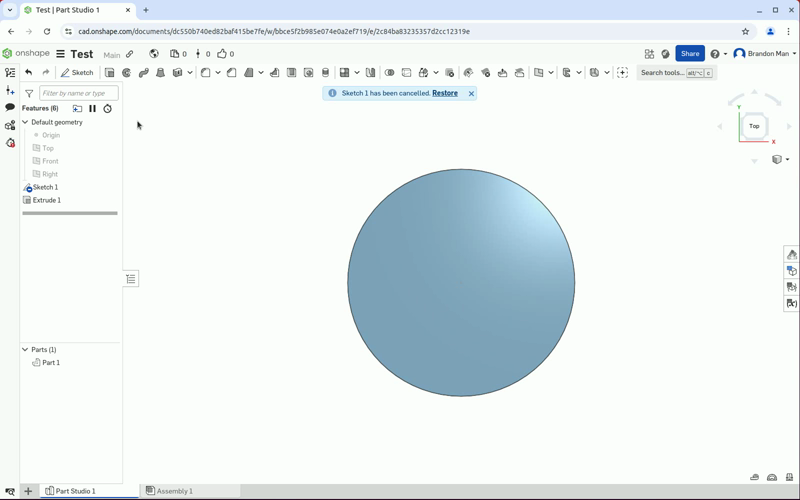
key(shift+h)
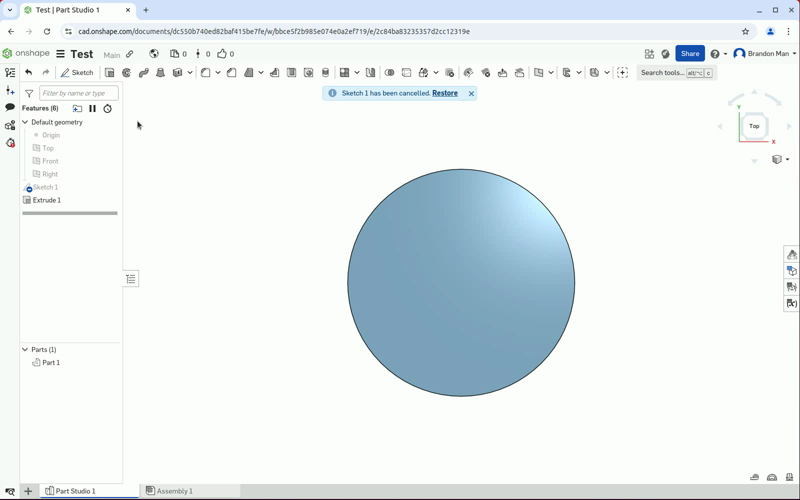
mouse_move(73, 189)
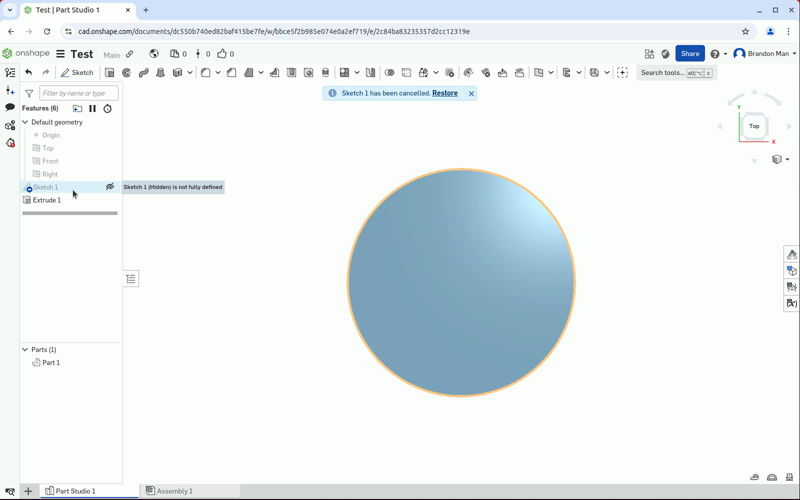
click(73, 189)
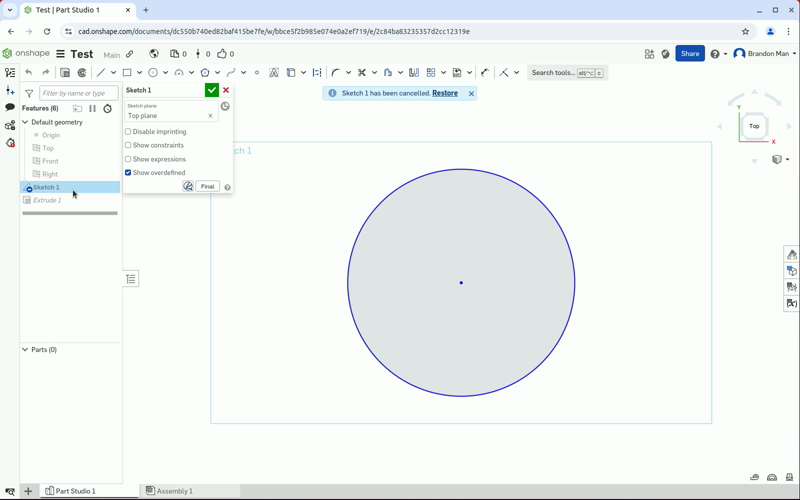
mouse_move(229, 92)
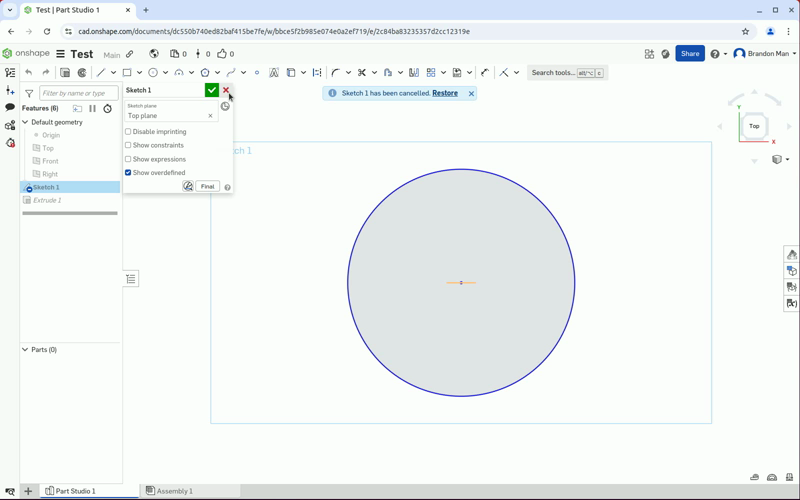
click(229, 92)
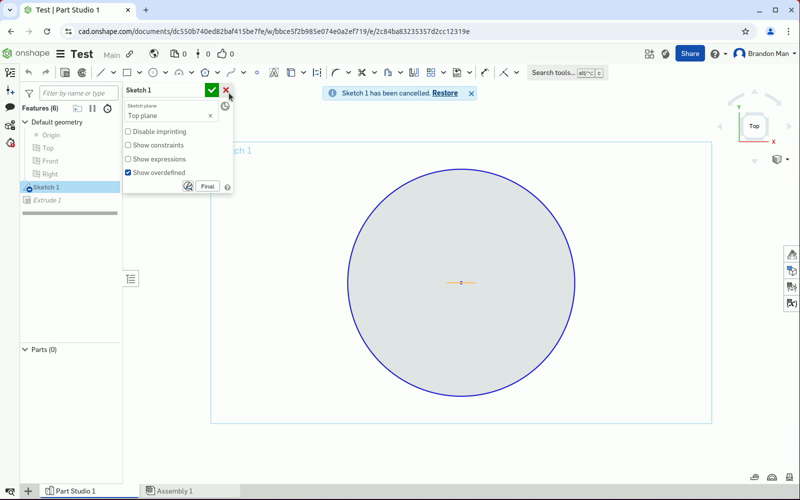
key(shift+s)
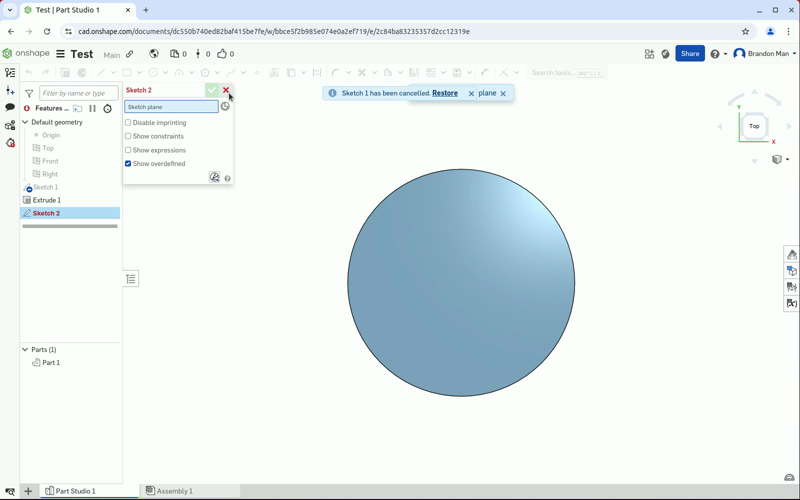
mouse_move(73, 150)
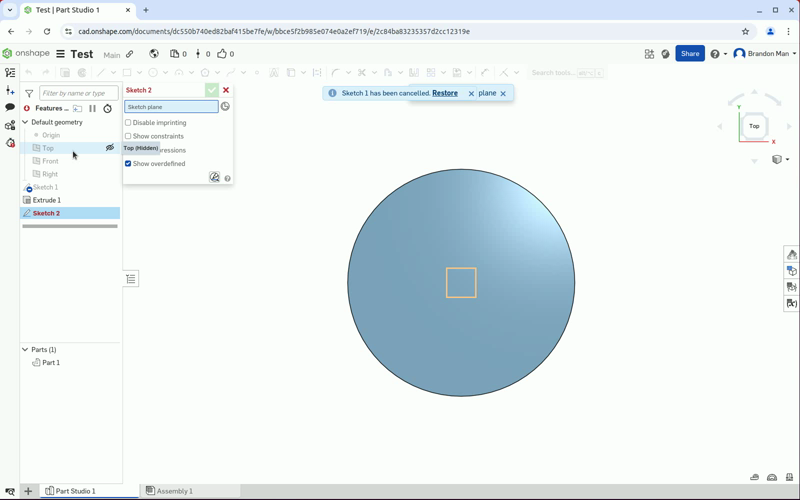
click(73, 150)
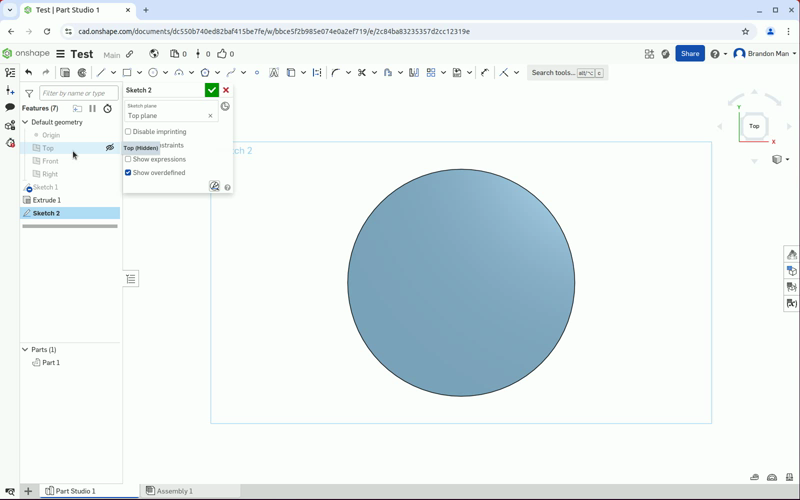
mouse_move(73, 352)
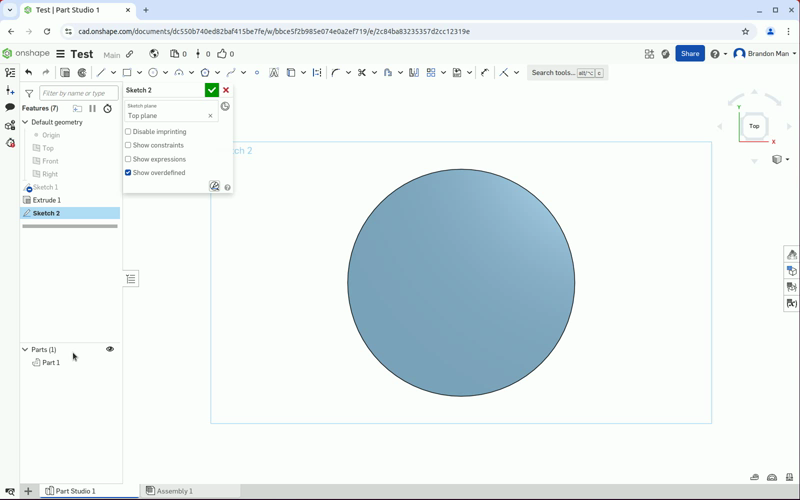
key(y)
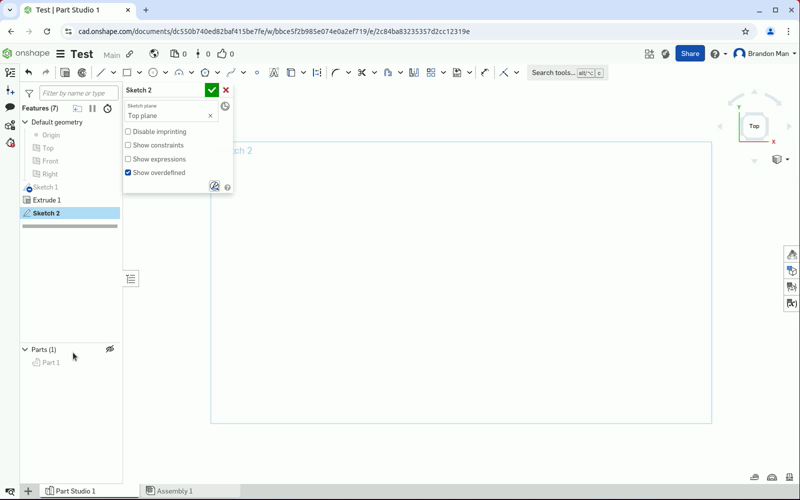
key(c)
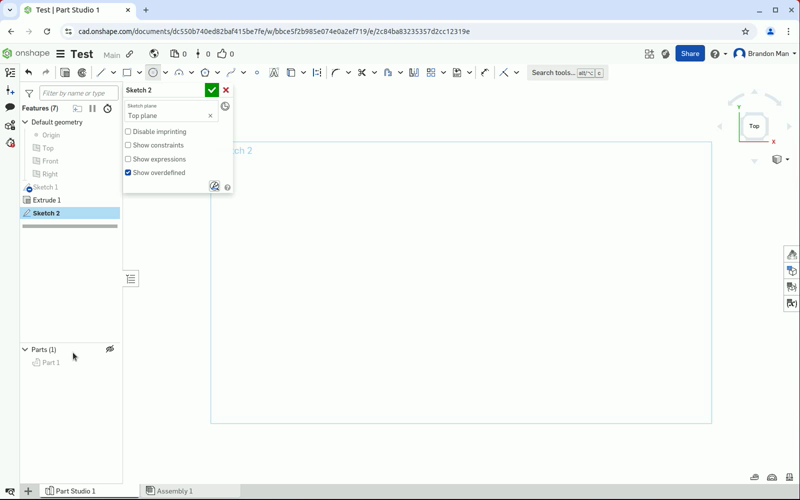
key_down(shift)
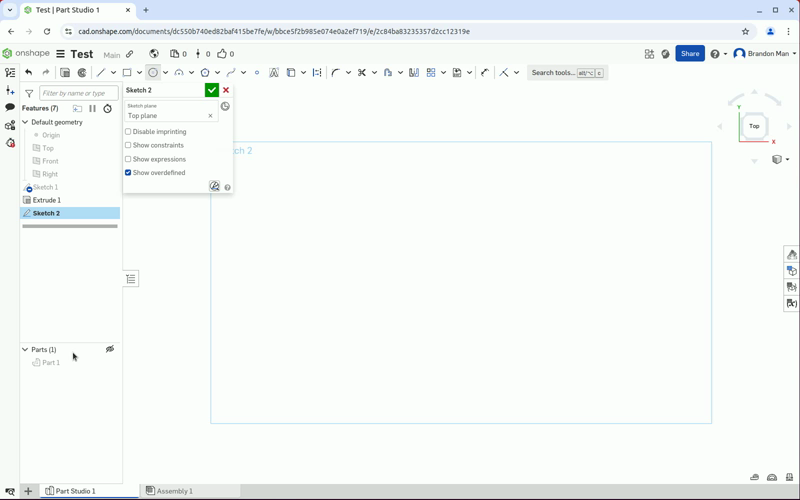
mouse_move(460, 282)
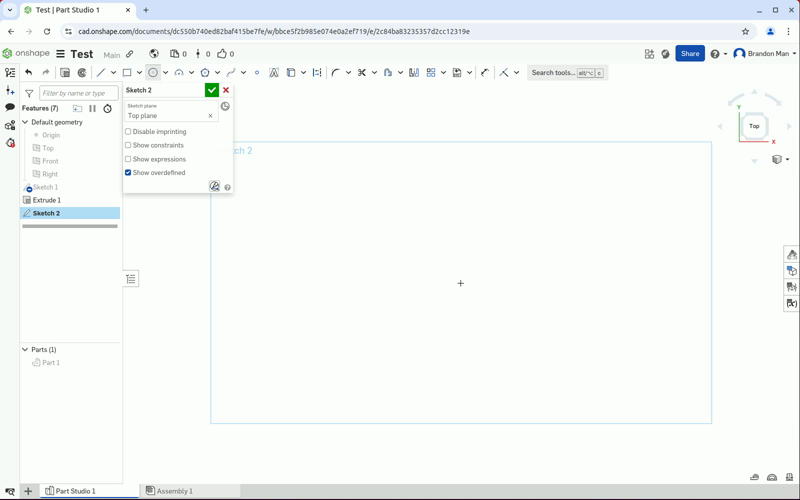
click(460, 282)
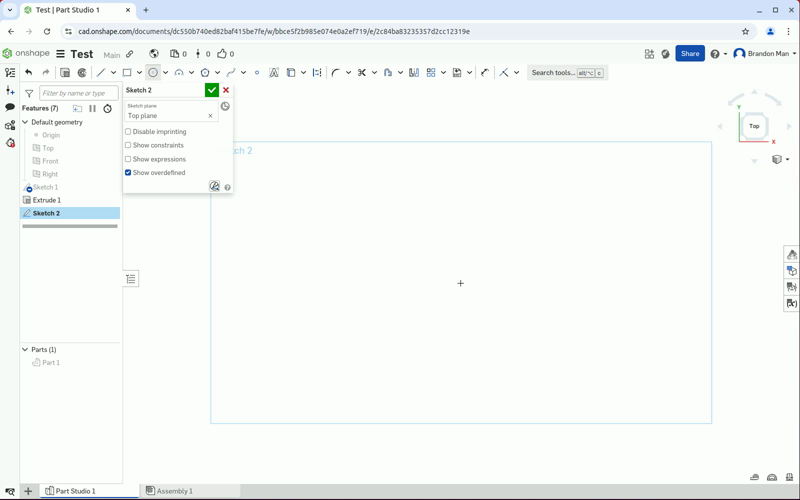
key_up(shift)
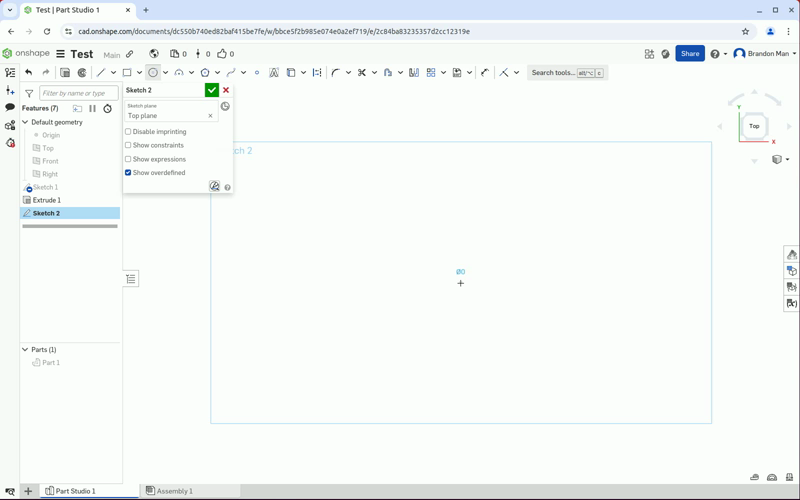
mouse_move(503, 282)
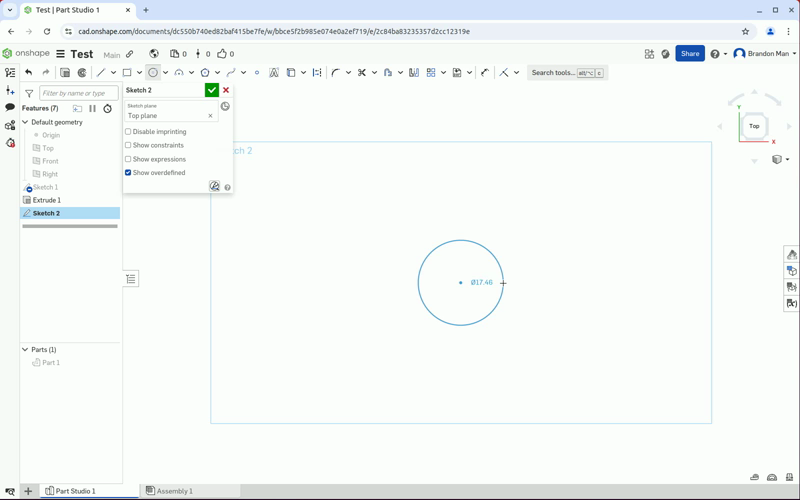
click(503, 282)
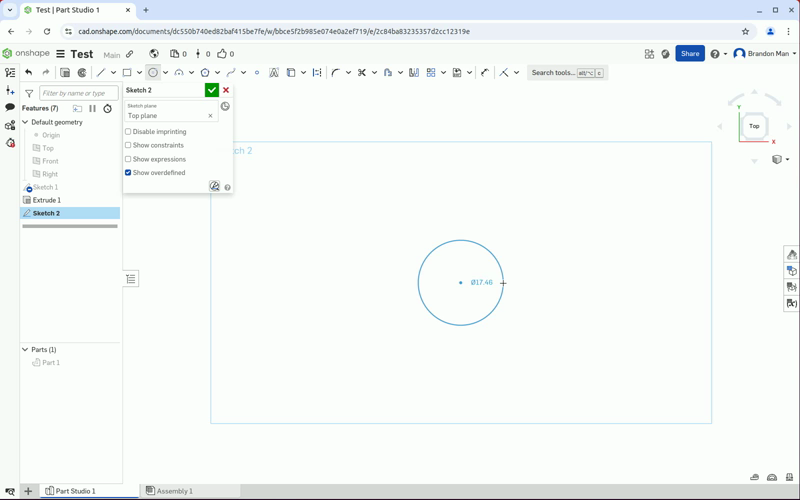
key(esc)
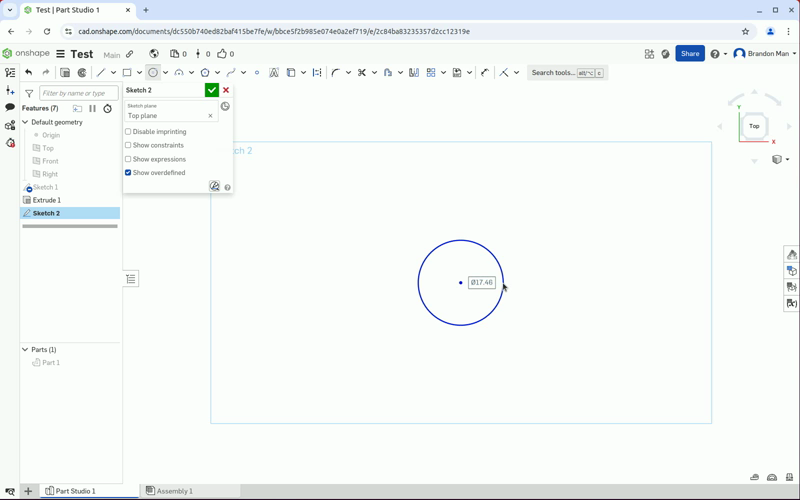
key(c)
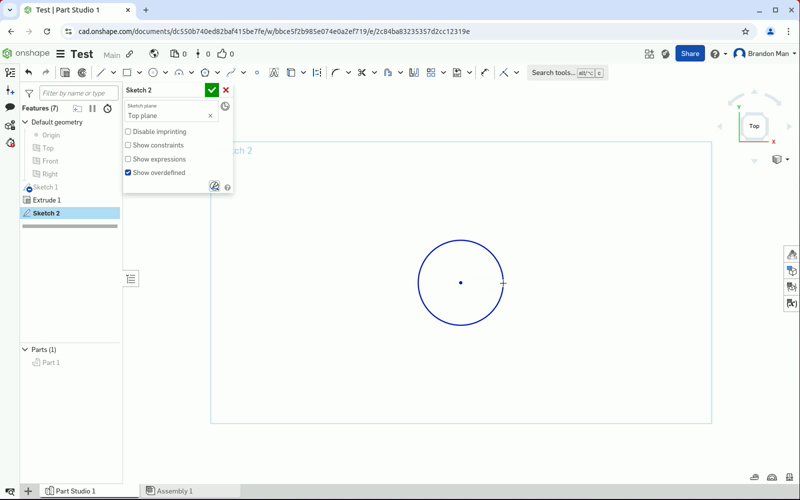
key_down(shift)
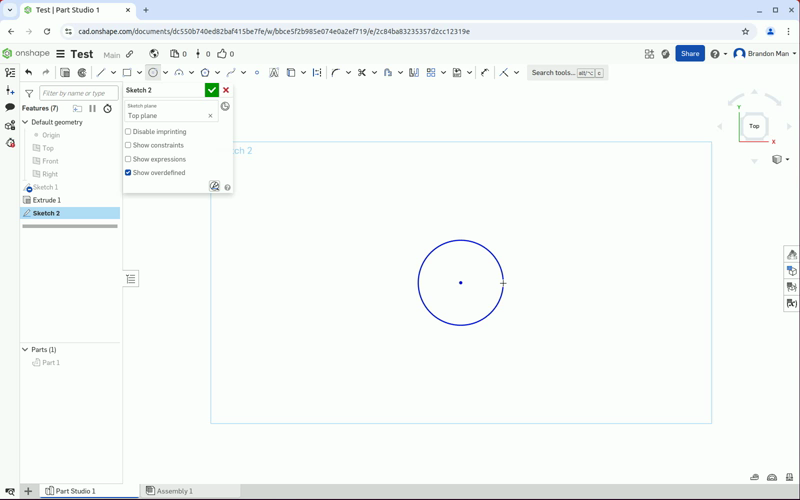
mouse_move(460, 282)
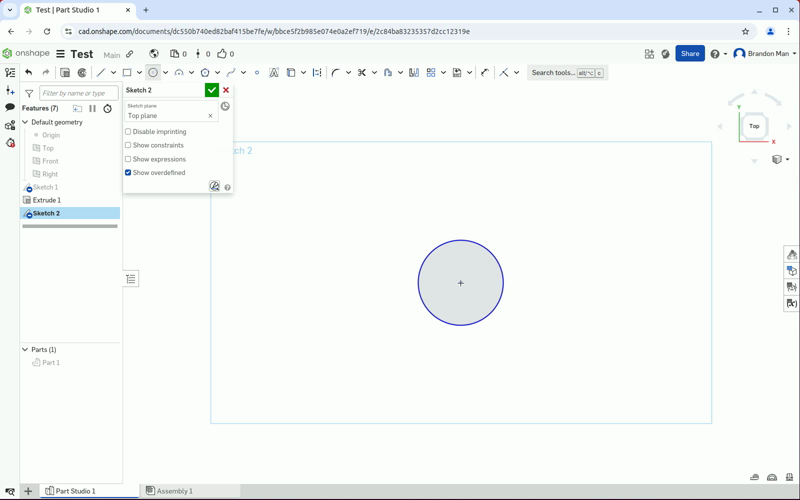
click(460, 282)
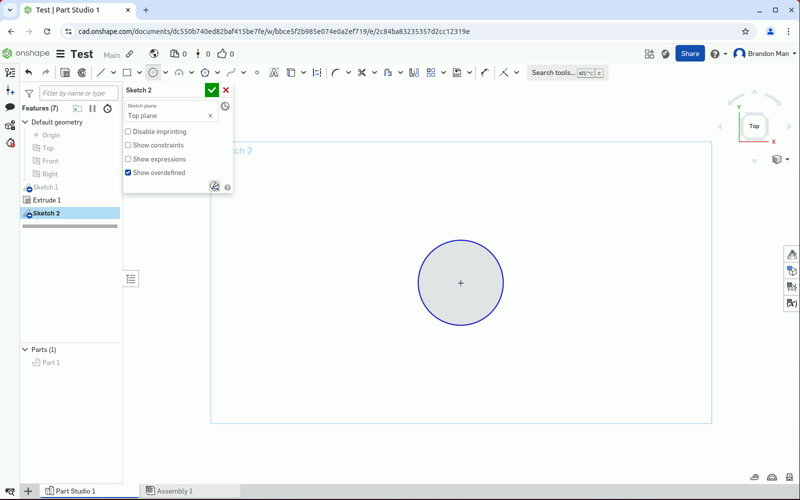
key_up(shift)
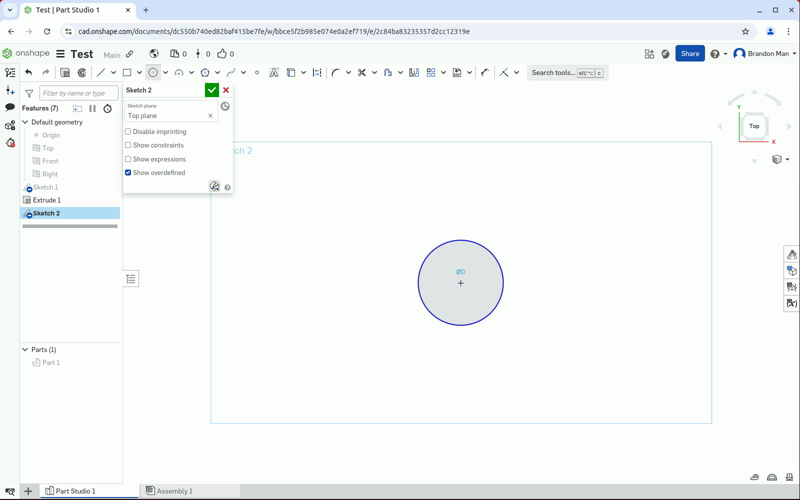
mouse_move(493, 282)
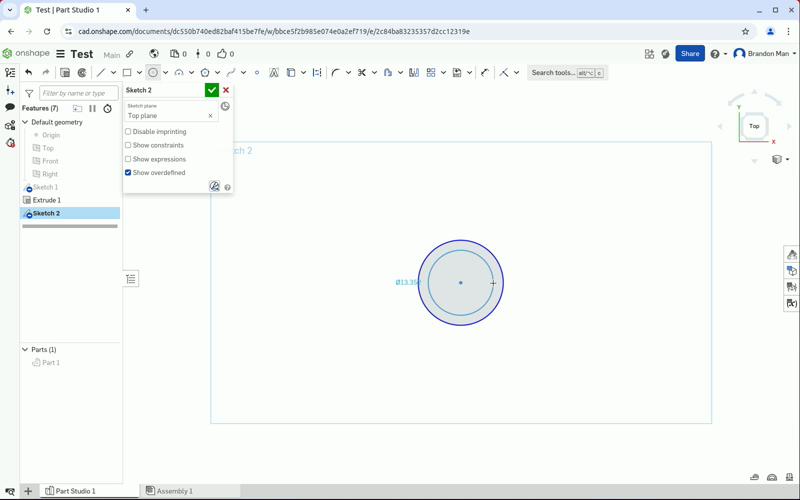
click(493, 282)
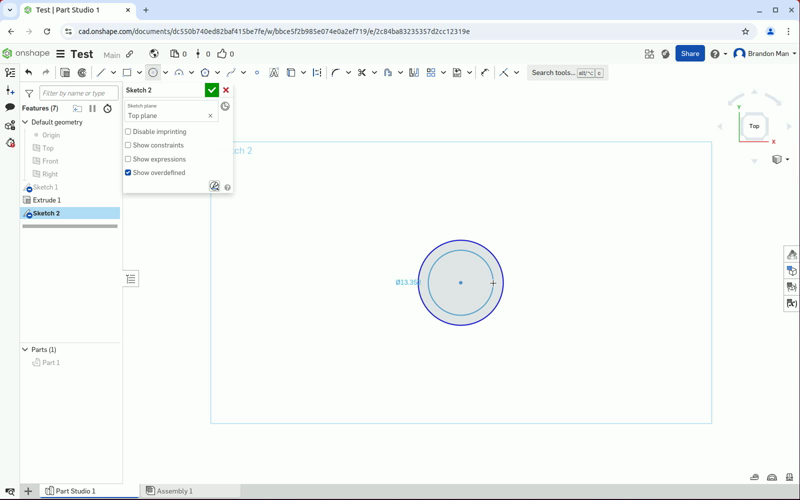
key(esc)
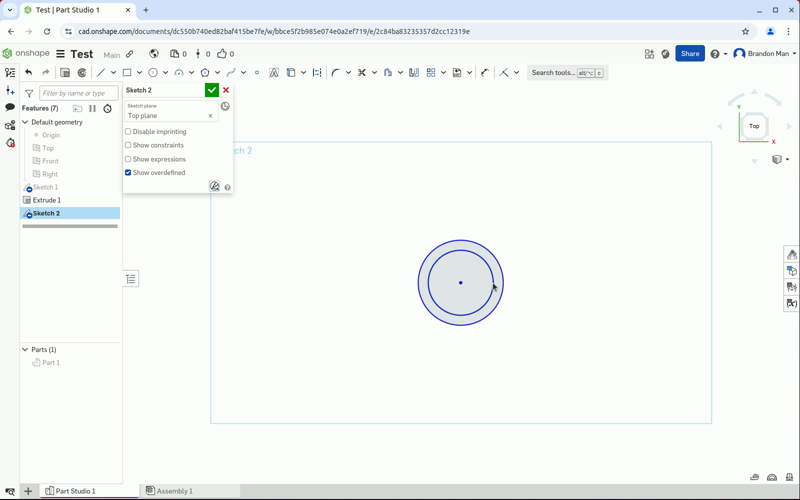
mouse_move(477, 315)
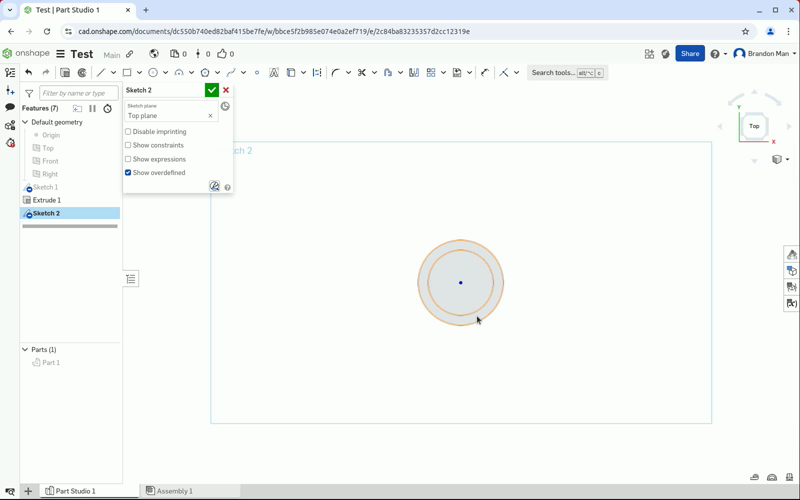
click(477, 315)
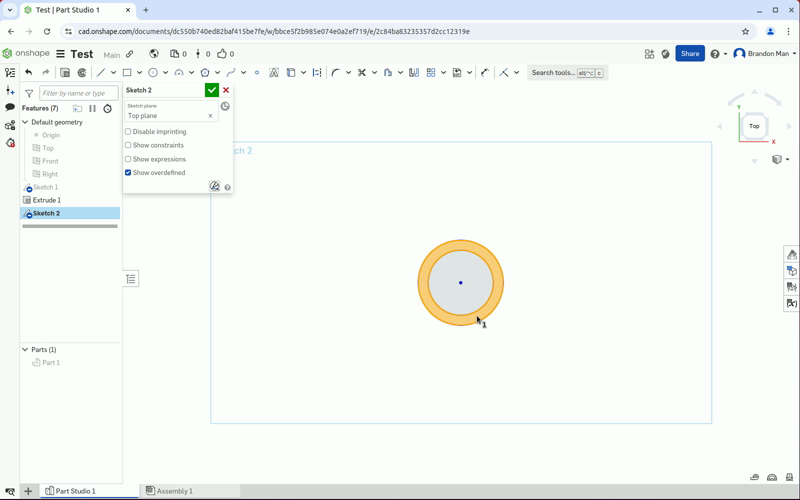
mouse_move(73, 352)
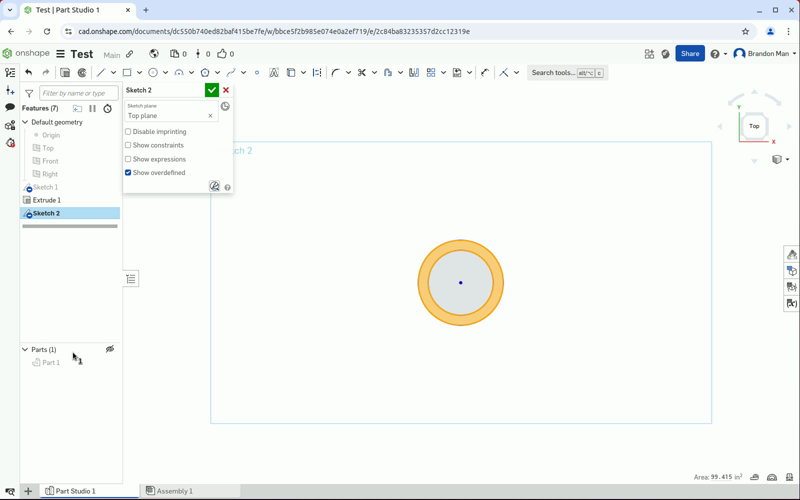
key(shift+y)
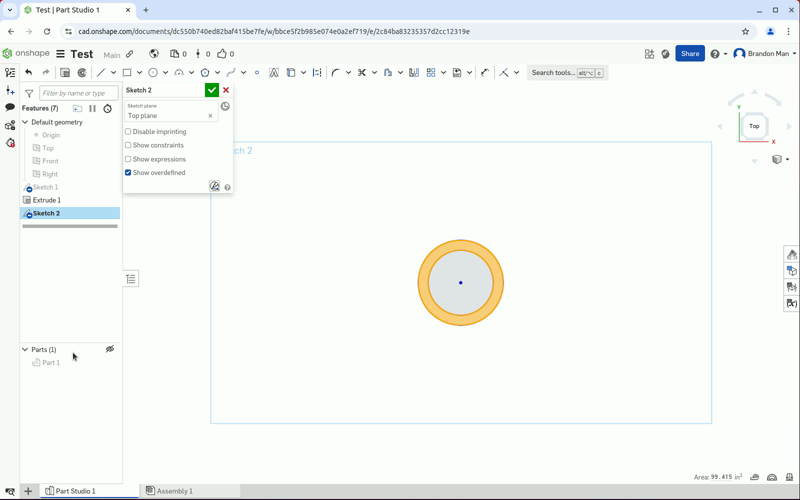
key(shift+e)
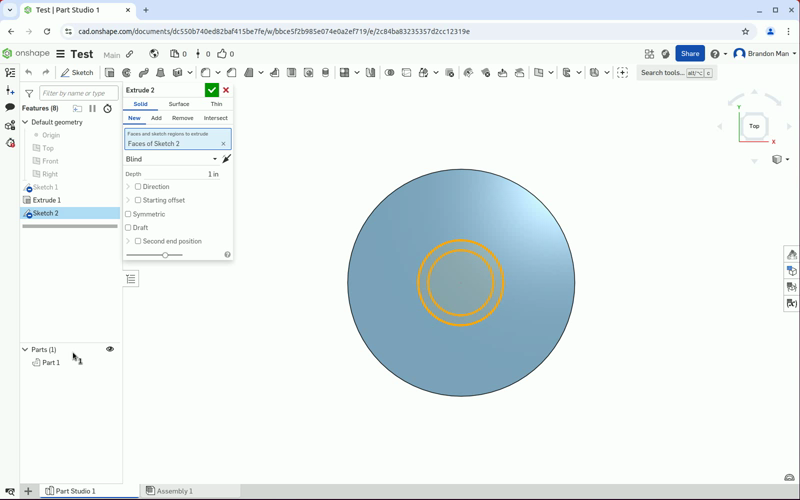
mouse_move(143, 106)
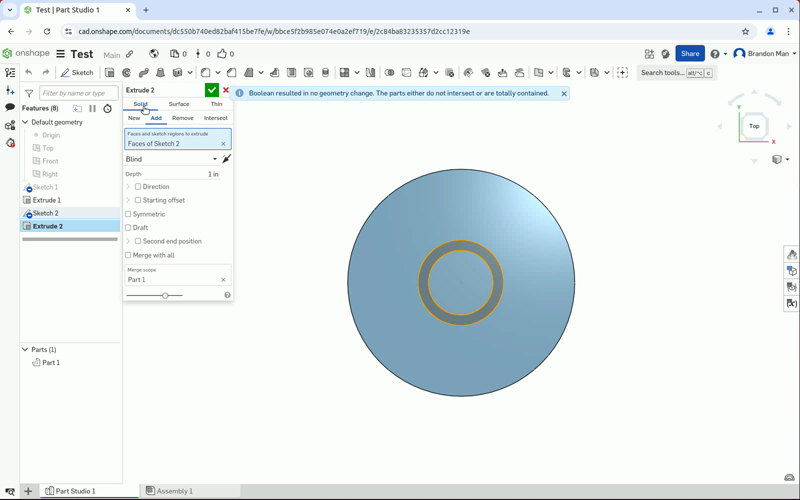
click(143, 106)
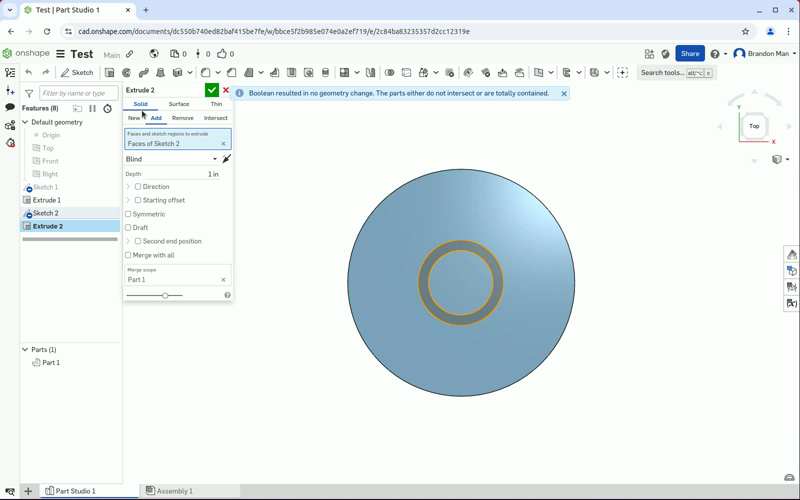
mouse_move(137, 120)
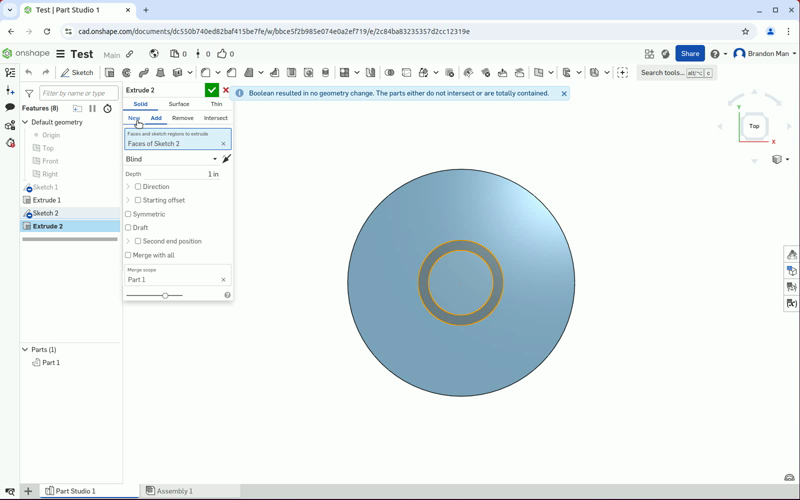
click(137, 120)
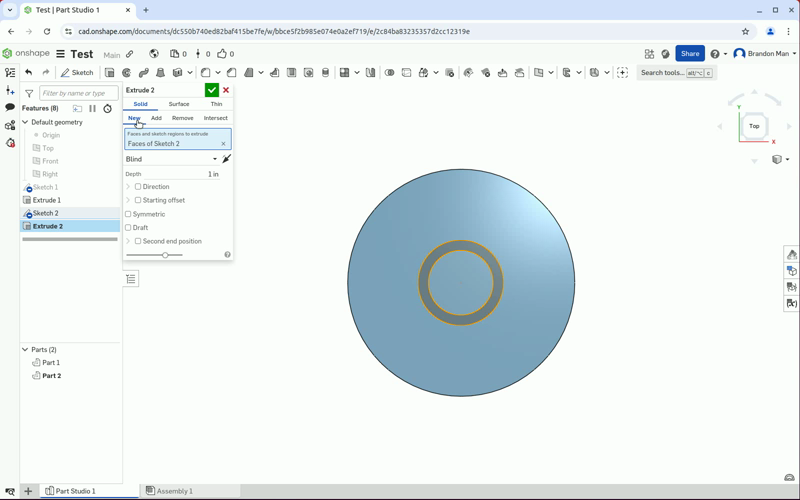
key(tab, 4)
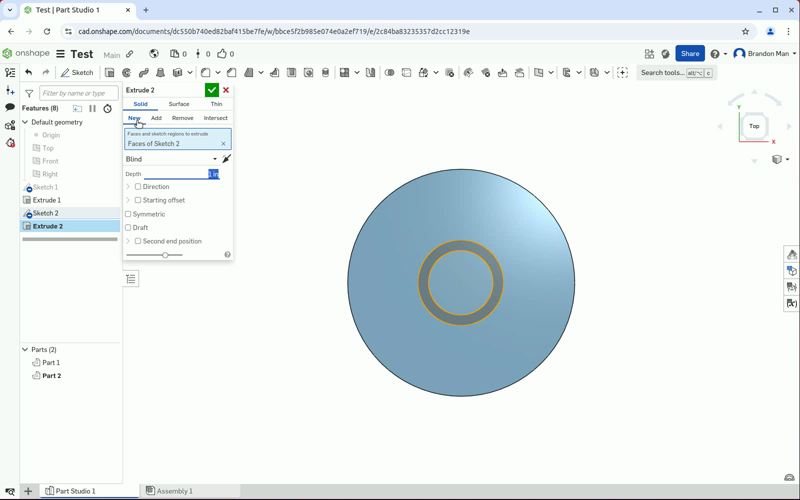
text(-2.166)
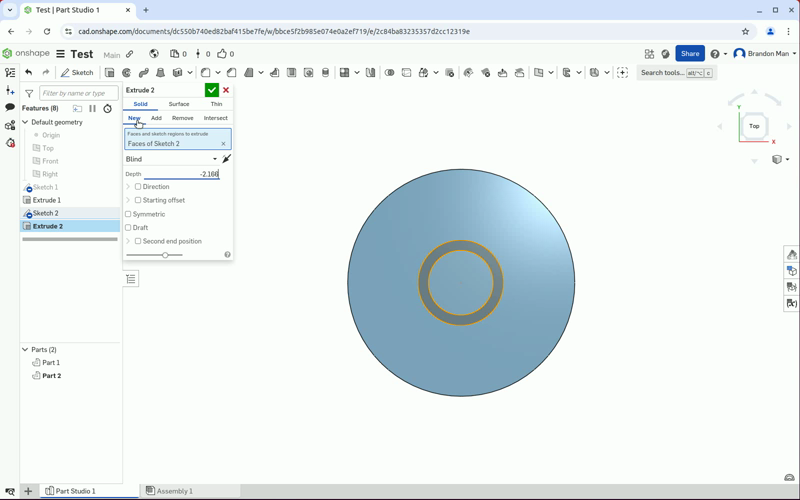
key(enter)
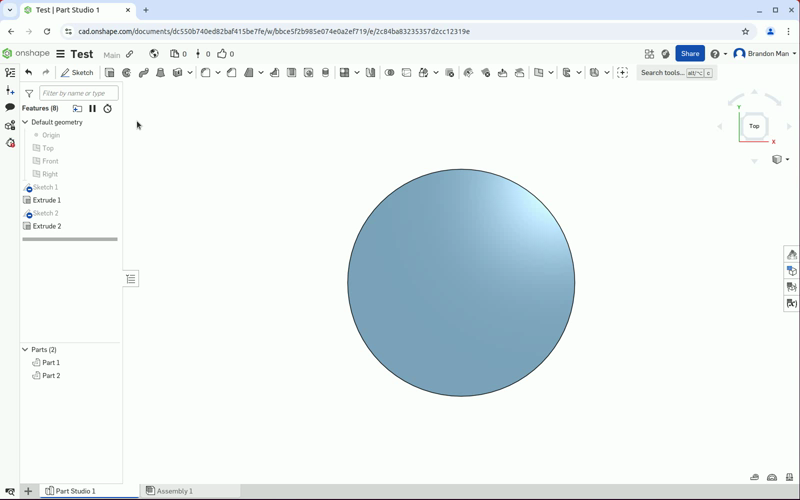
key(shift+h)
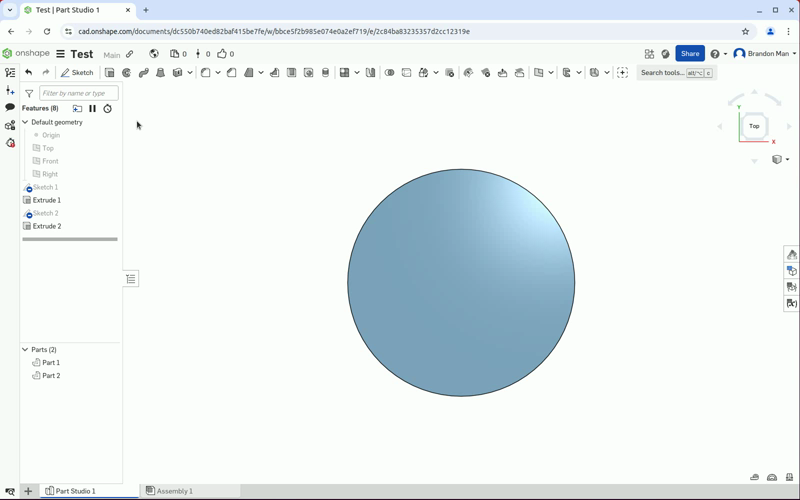
key(shift+h)
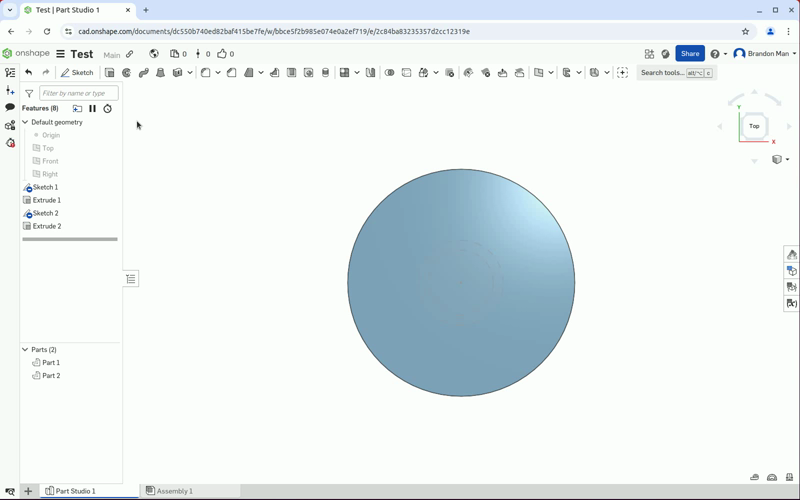
key(shift+7)
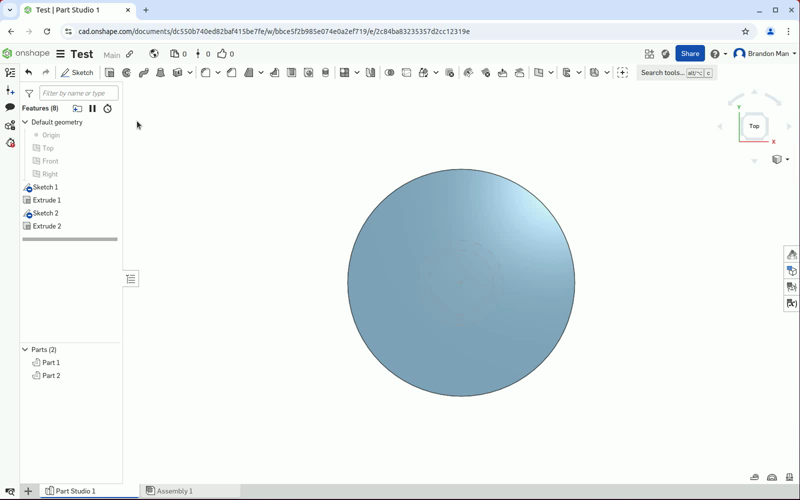
key(up, 3)
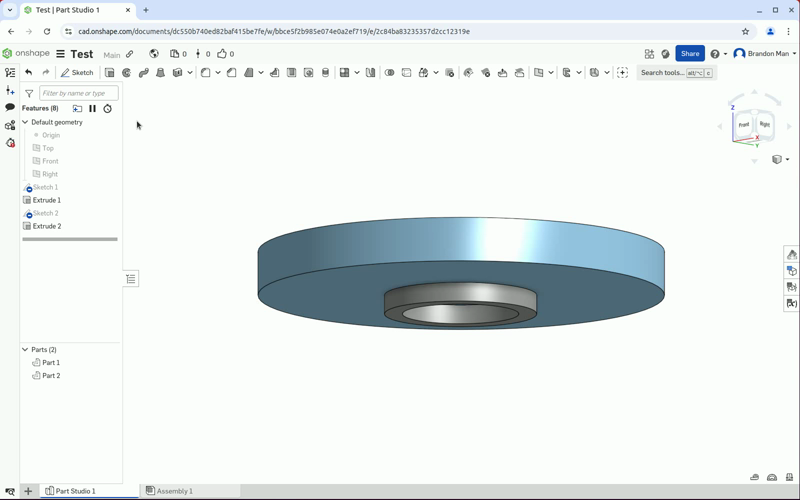
key(left, 3)
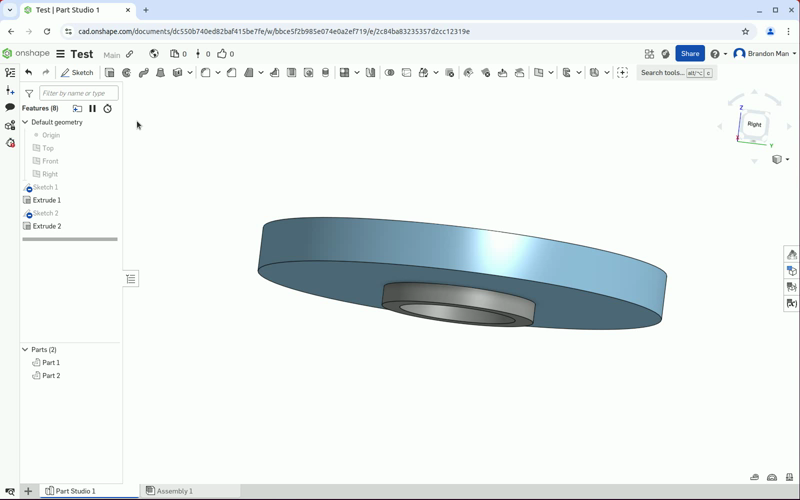
key(right, 3)
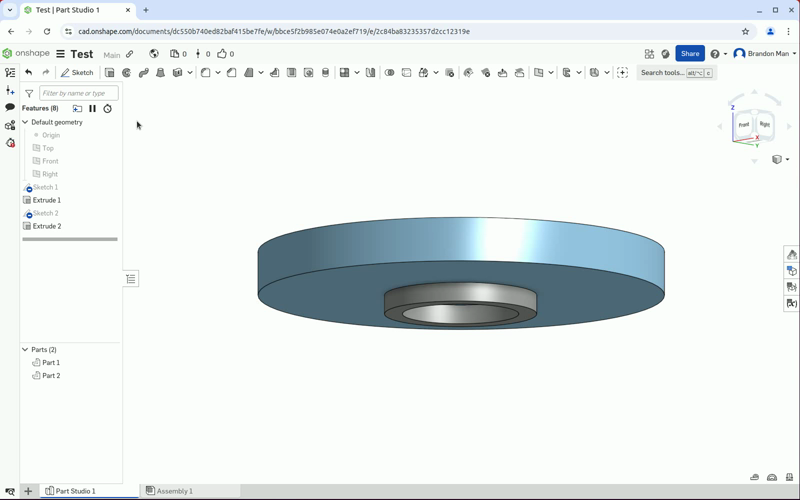
key(down, 3)
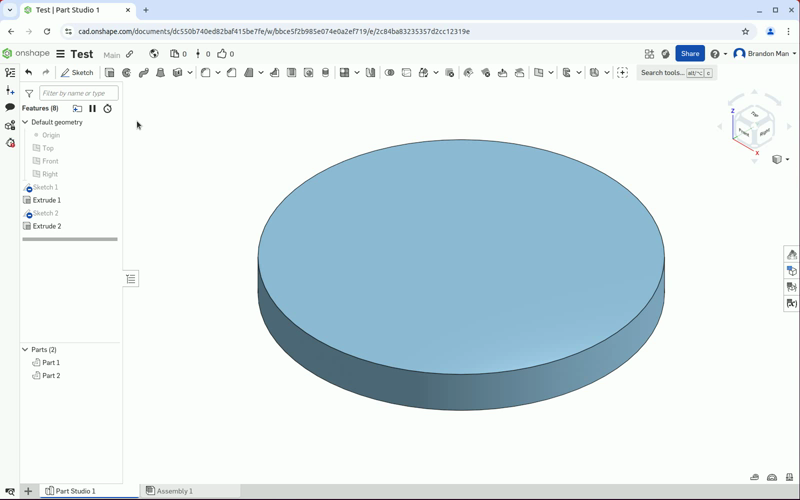
mouse_move(73, 189)
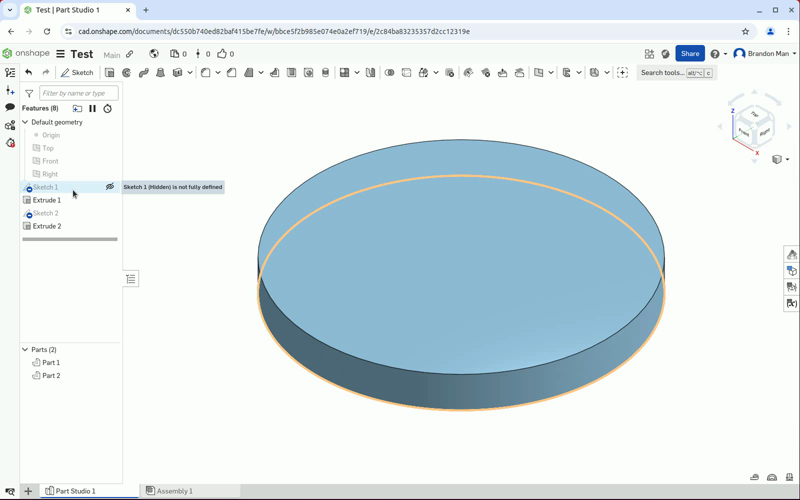
click(73, 189)